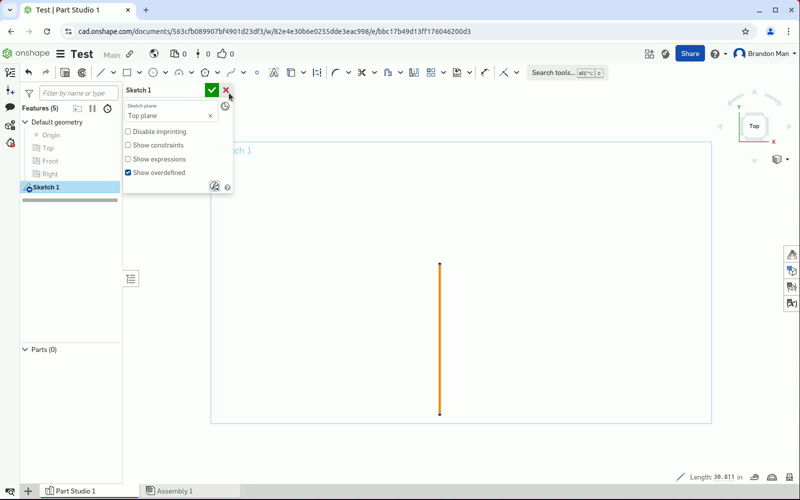
key(shift+h)
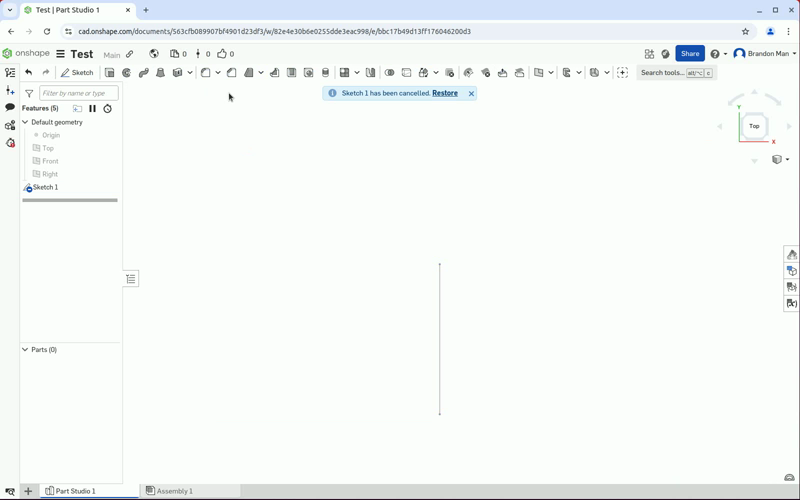
key(shift+s)
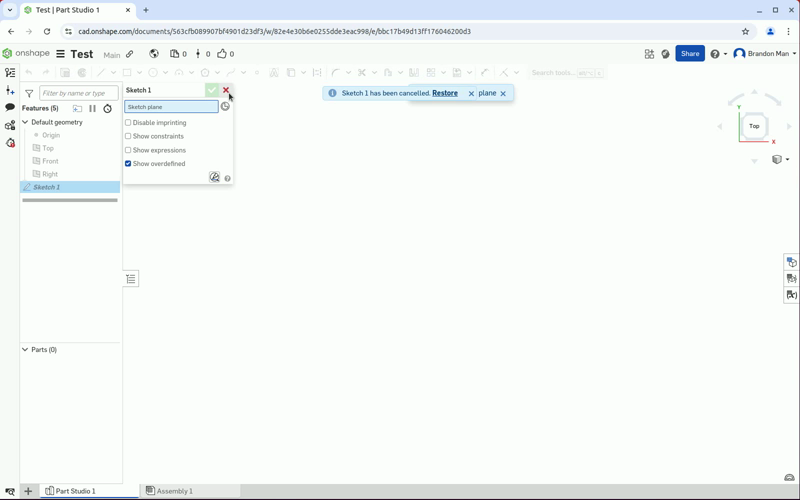
mouse_move(73, 150)
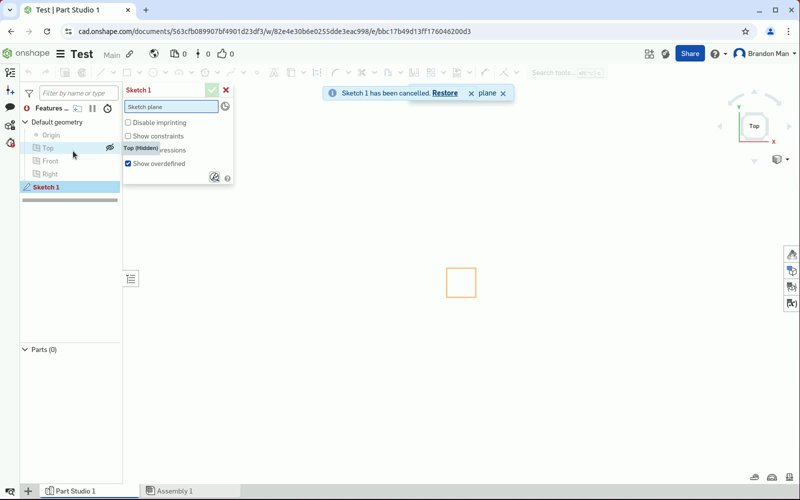
click(73, 150)
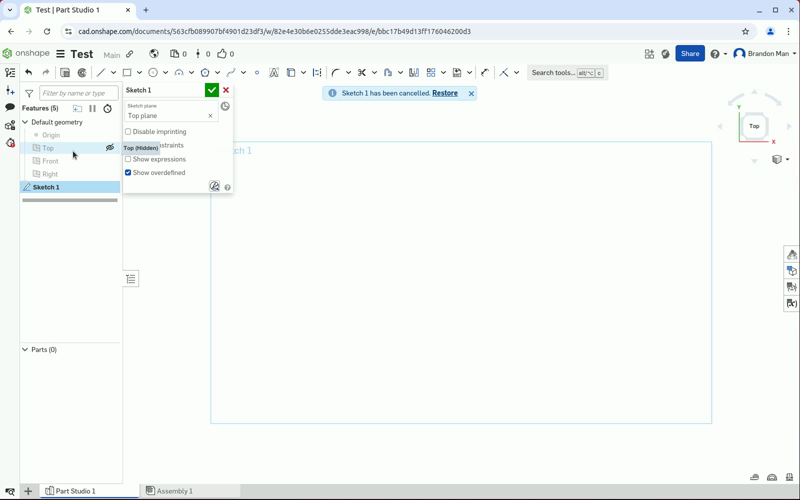
mouse_move(73, 352)
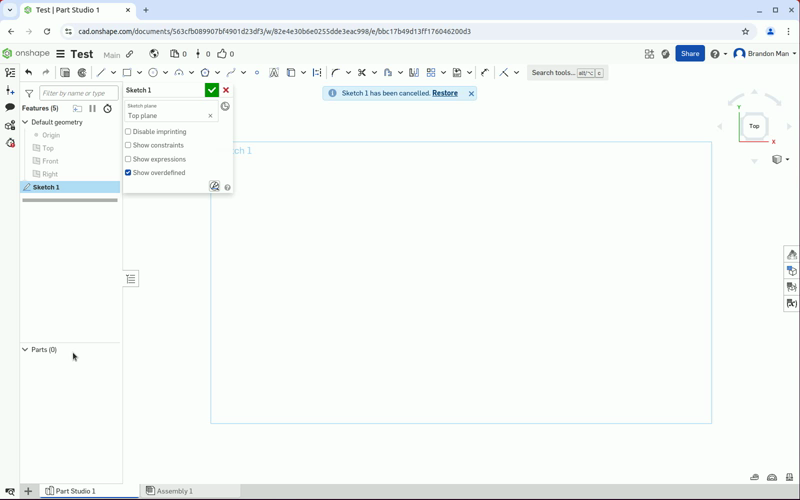
key(y)
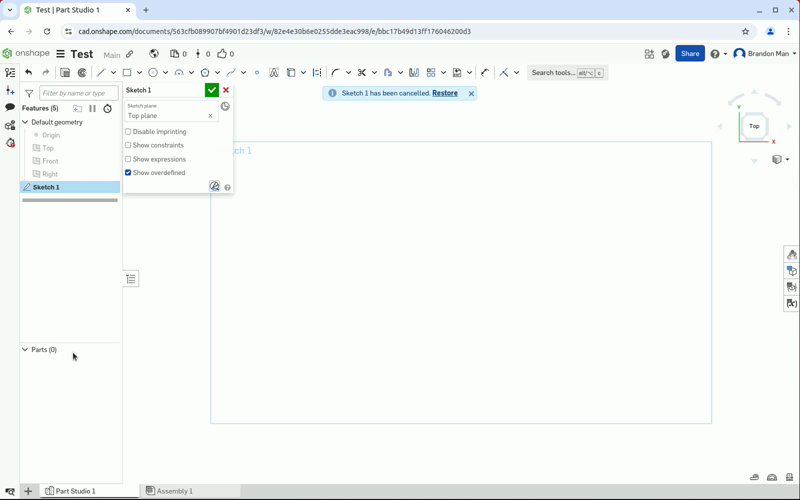
key(c)
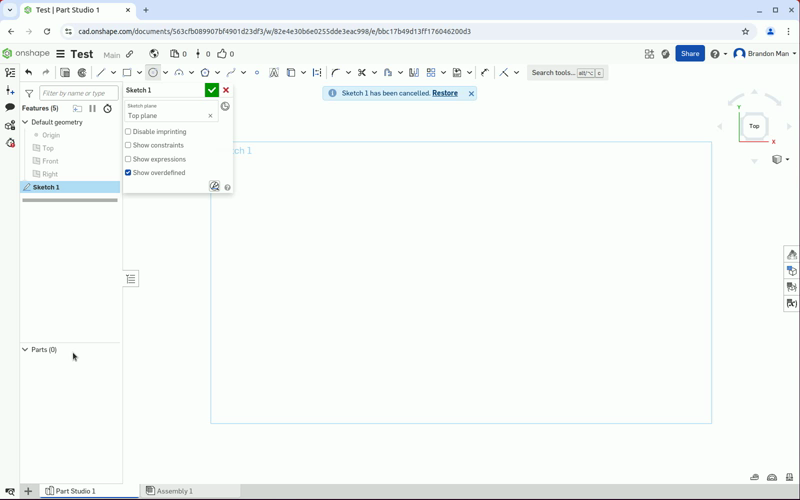
key_down(shift)
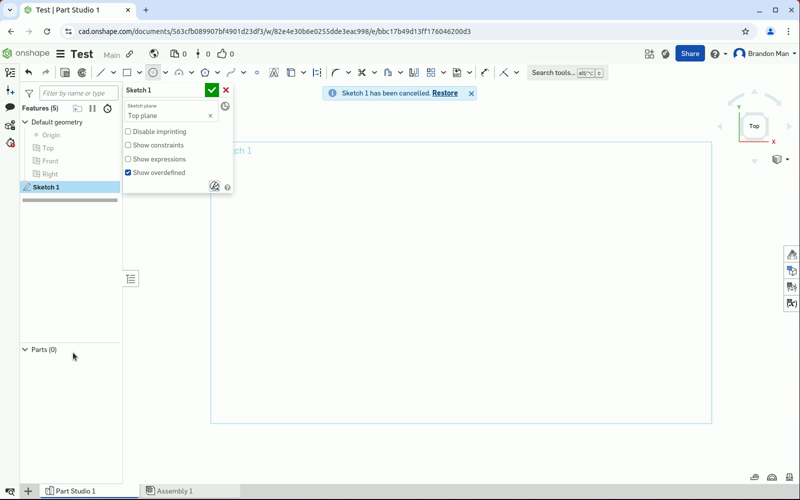
mouse_move(461, 282)
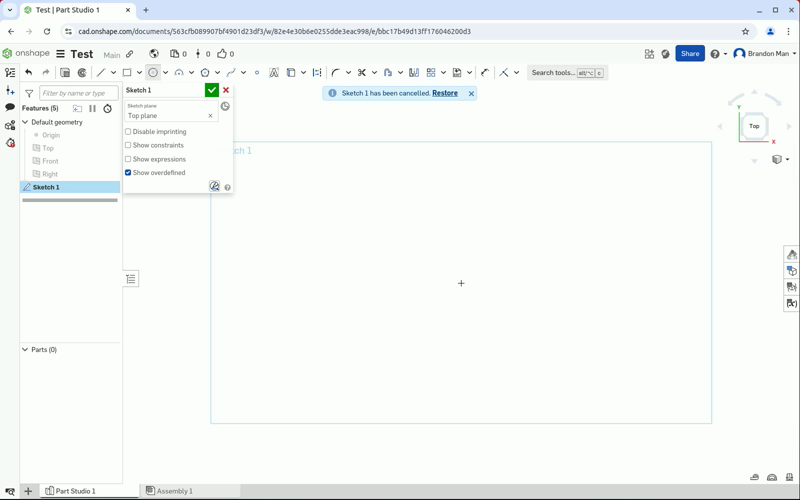
click(461, 282)
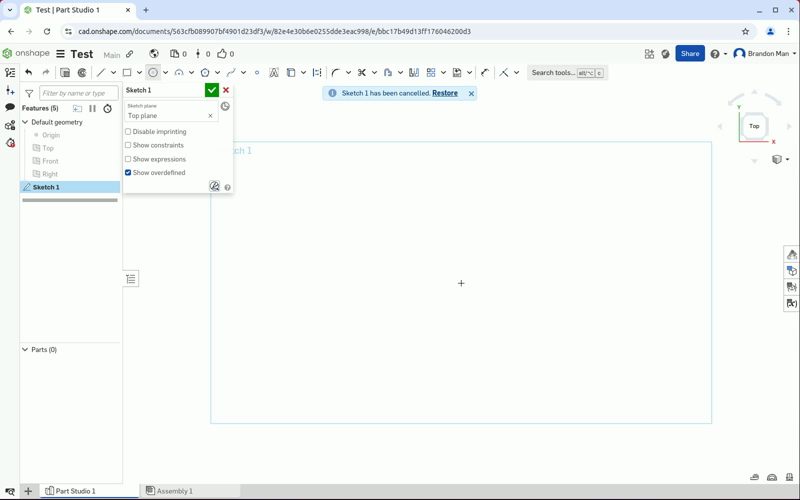
key_up(shift)
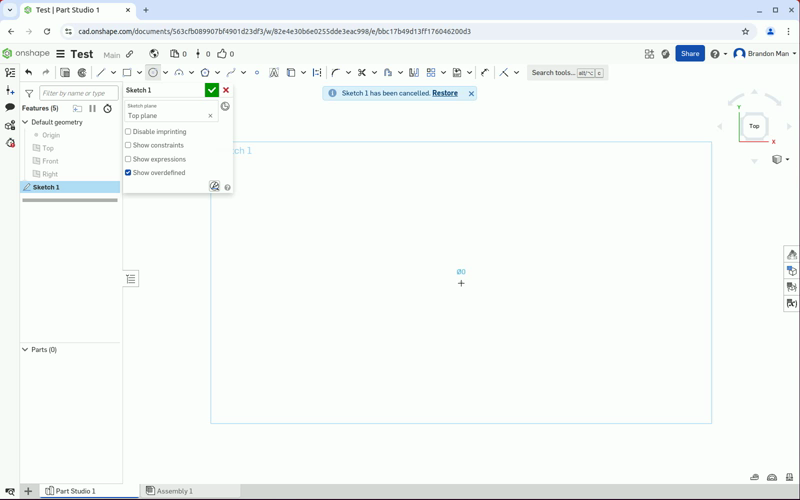
mouse_move(574, 282)
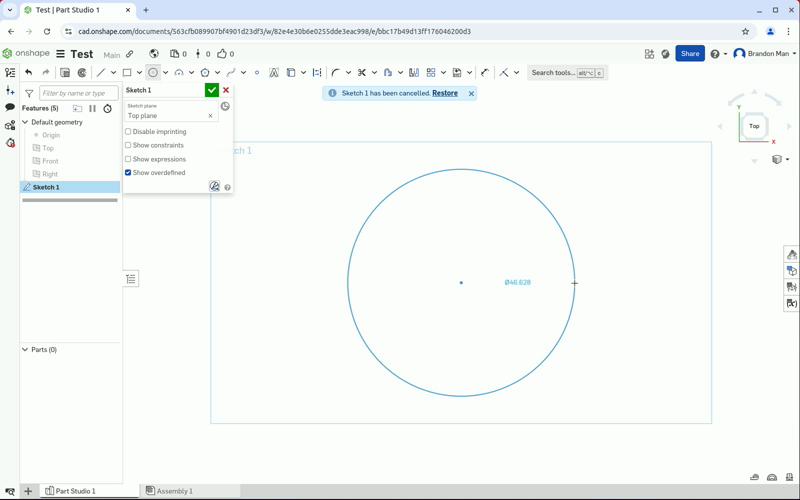
click(574, 282)
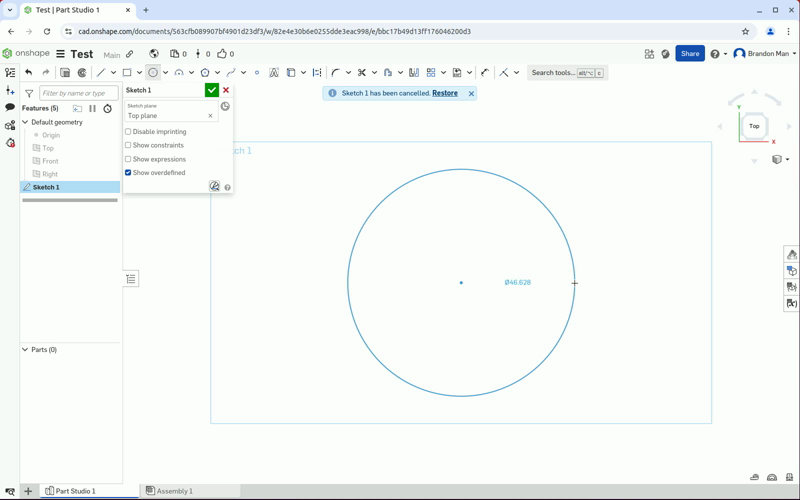
key(esc)
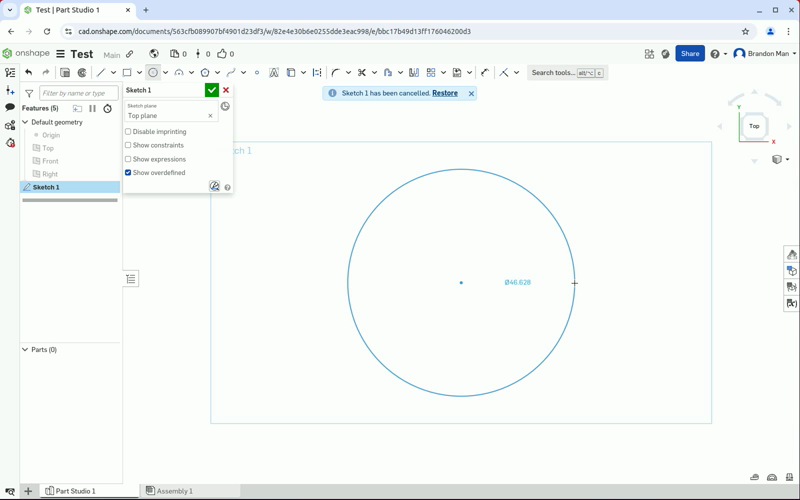
mouse_move(528, 248)
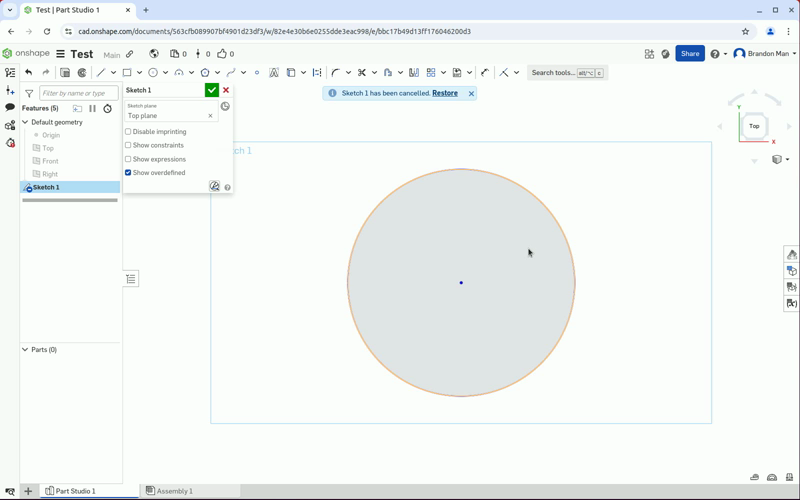
click(528, 248)
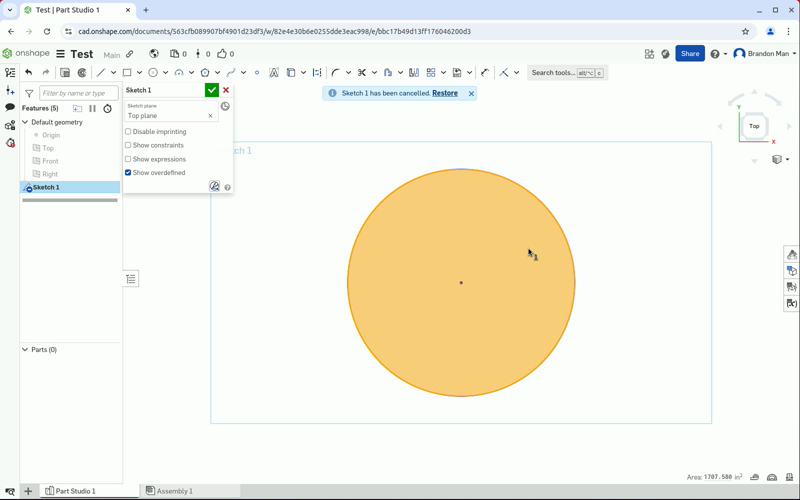
mouse_move(73, 352)
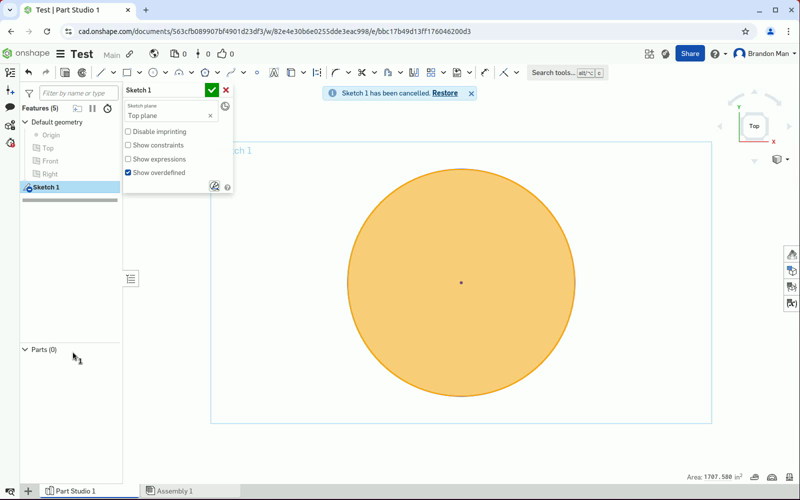
key(shift+y)
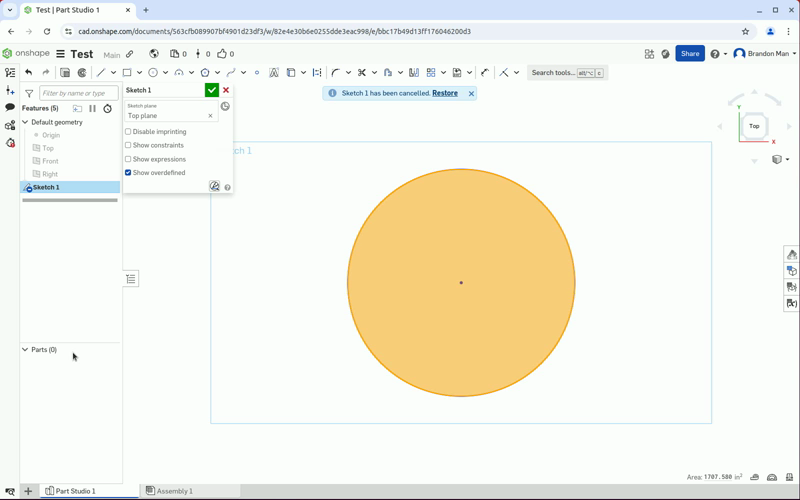
key(shift+e)
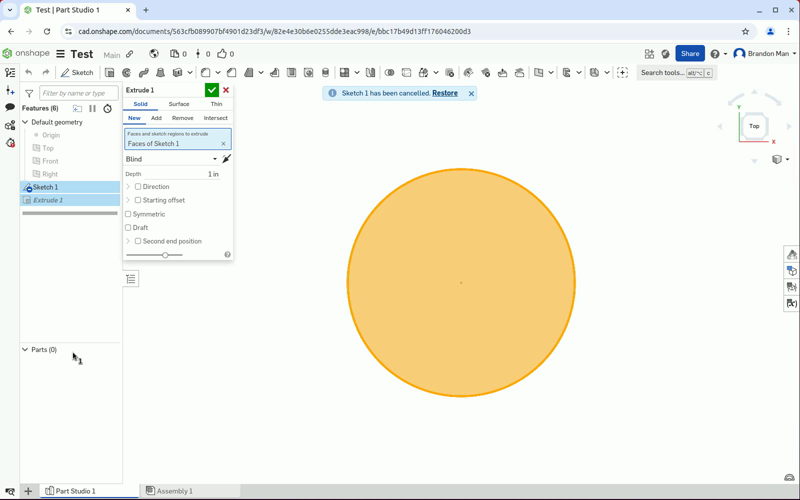
mouse_move(143, 106)
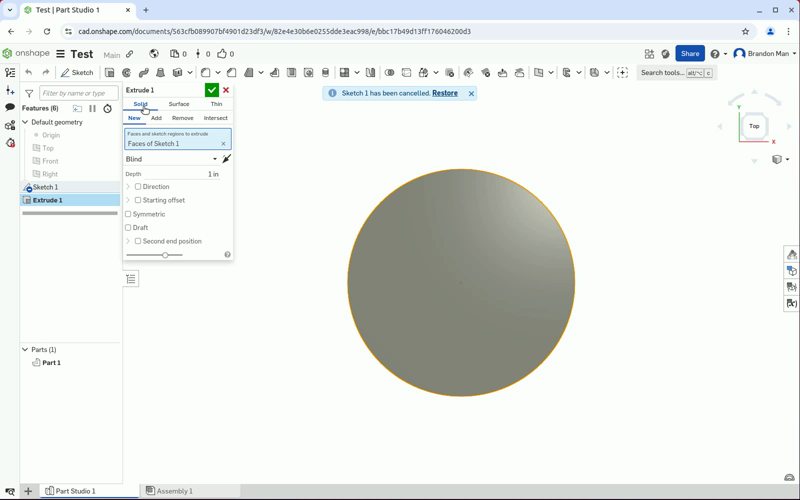
click(143, 106)
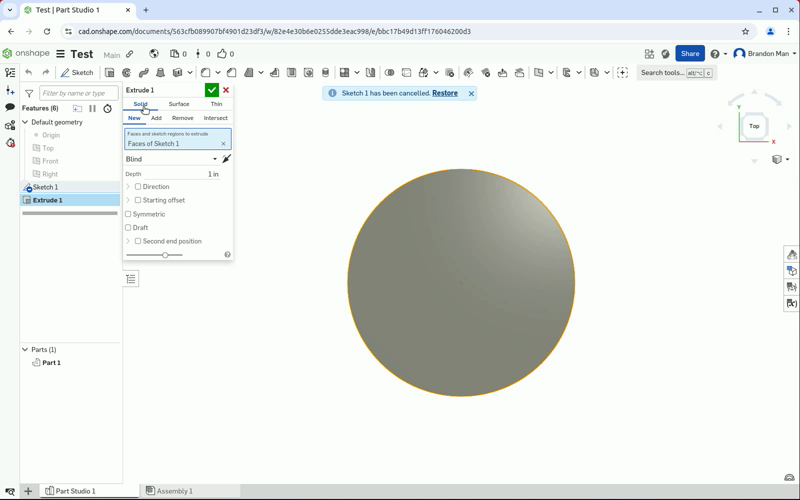
mouse_move(137, 120)
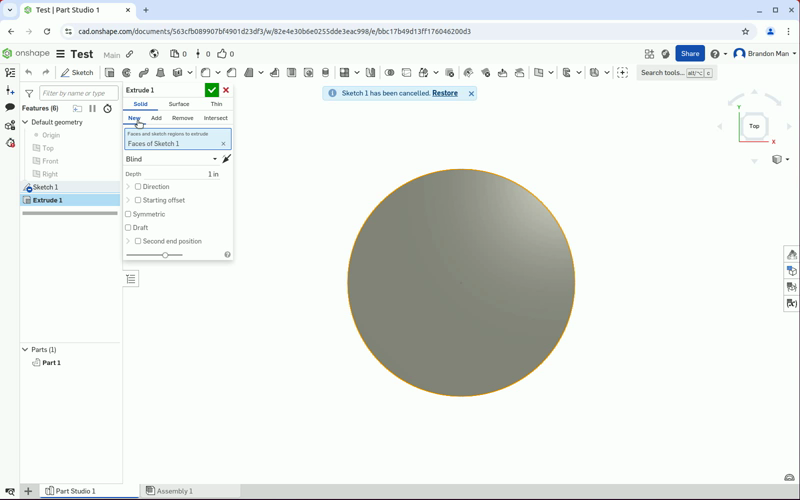
click(137, 120)
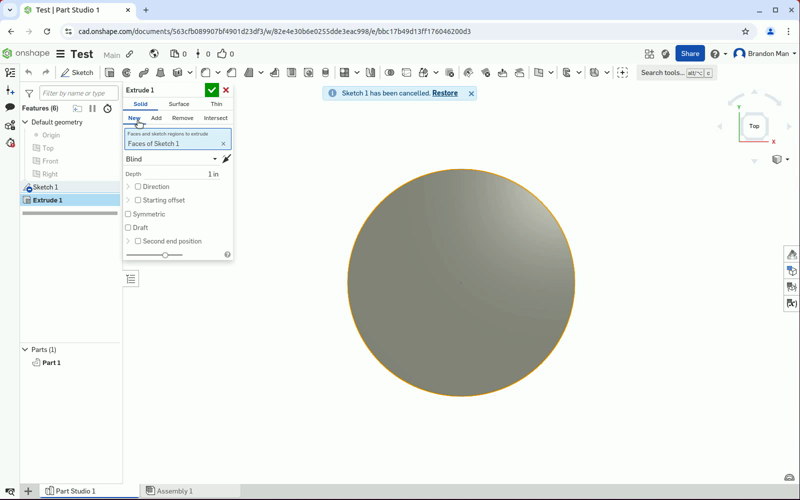
key(tab, 4)
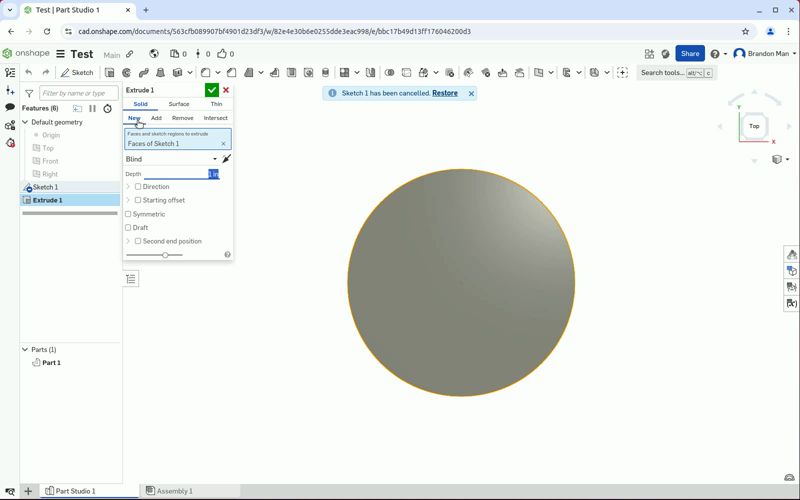
text(2.407)
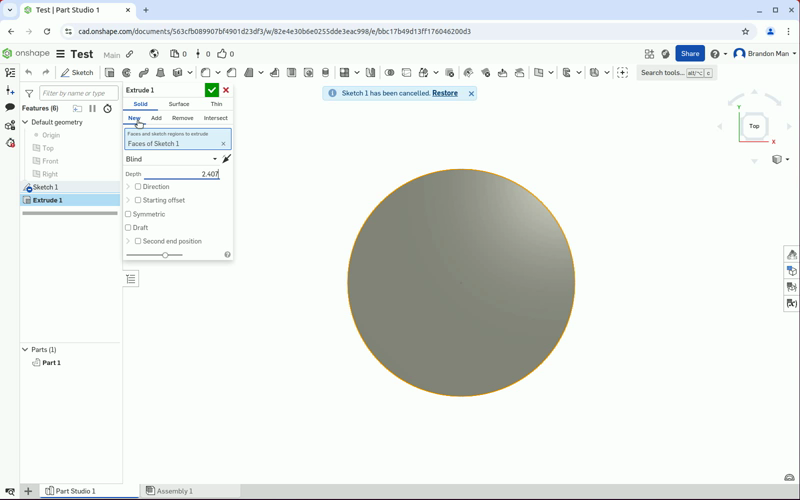
key(enter)
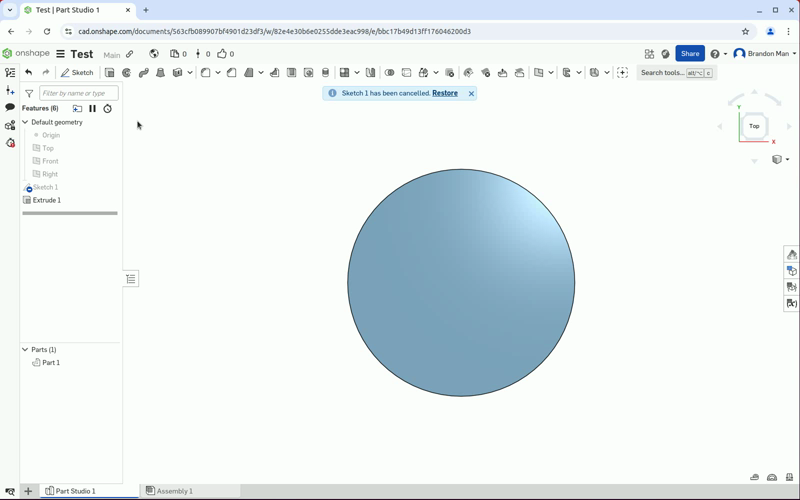
key(shift+h)
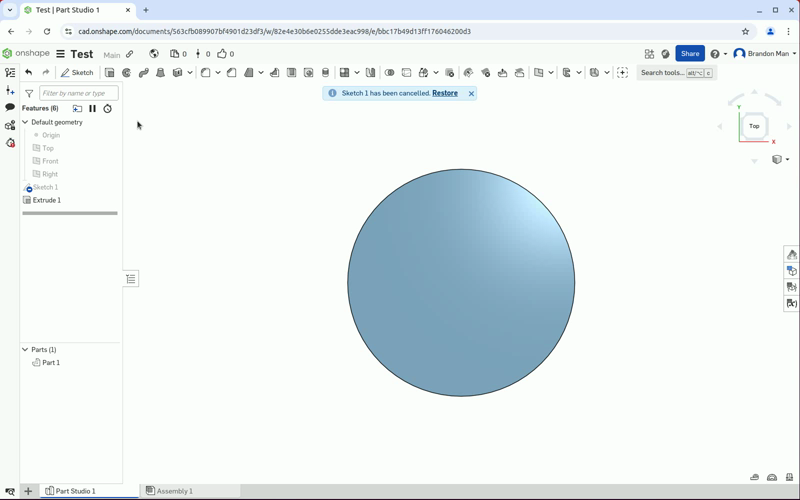
key(shift+h)
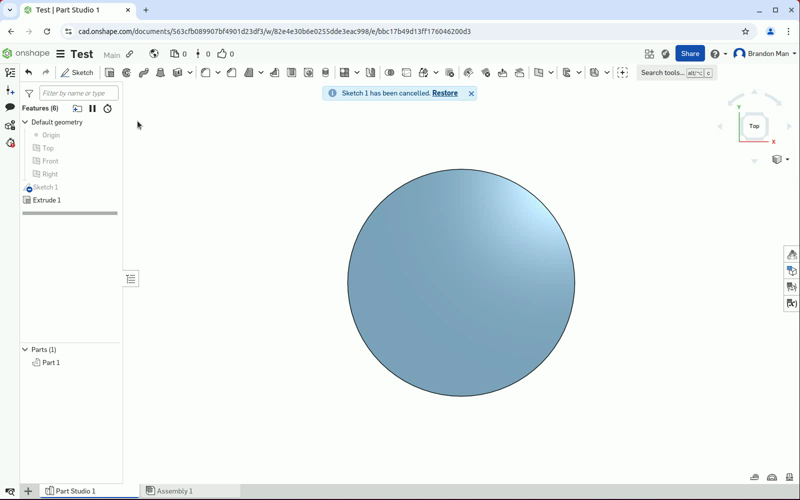
mouse_move(73, 189)
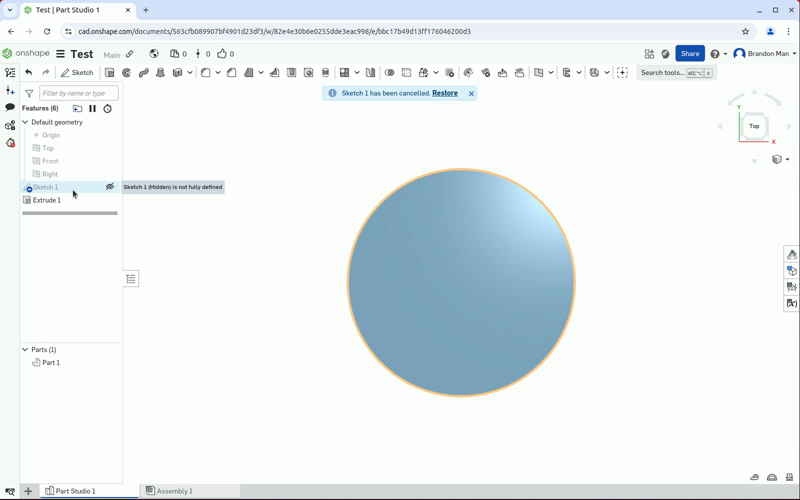
click(73, 189)
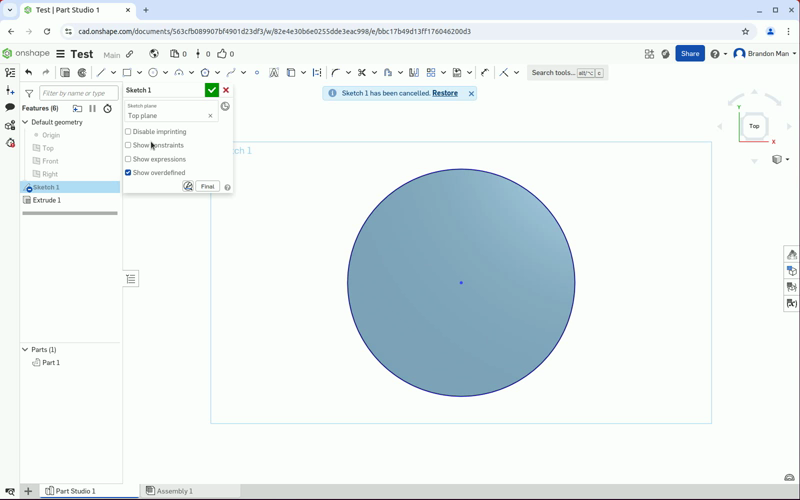
mouse_move(229, 92)
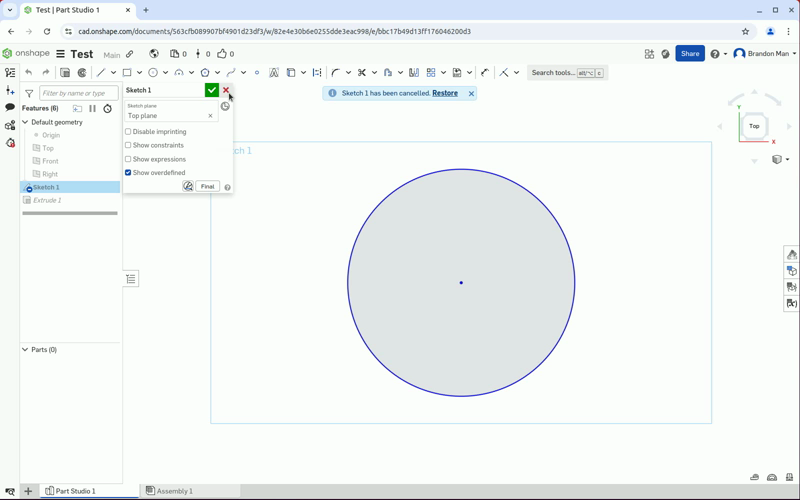
click(229, 92)
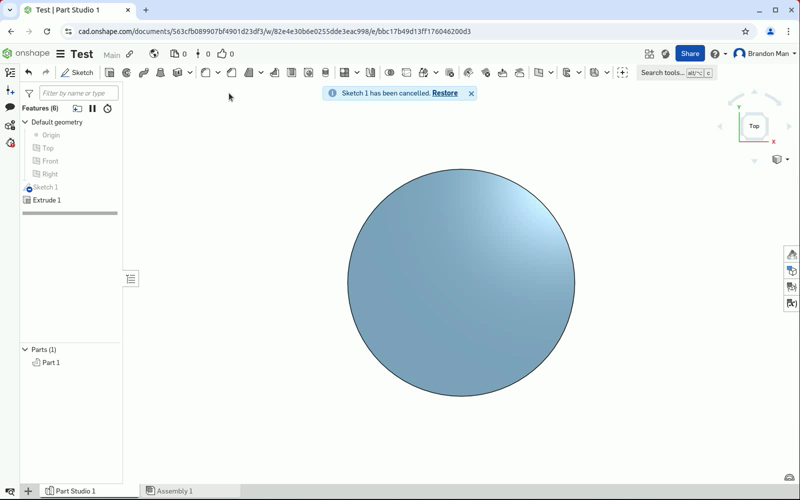
mouse_move(541, 75)
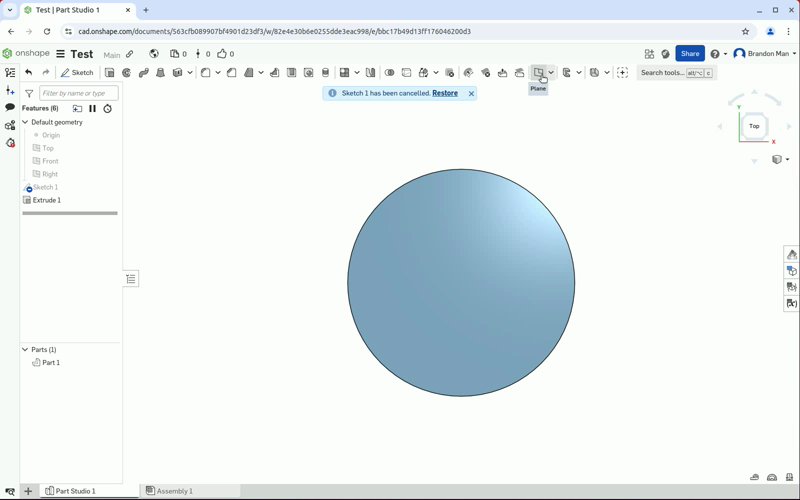
click(541, 75)
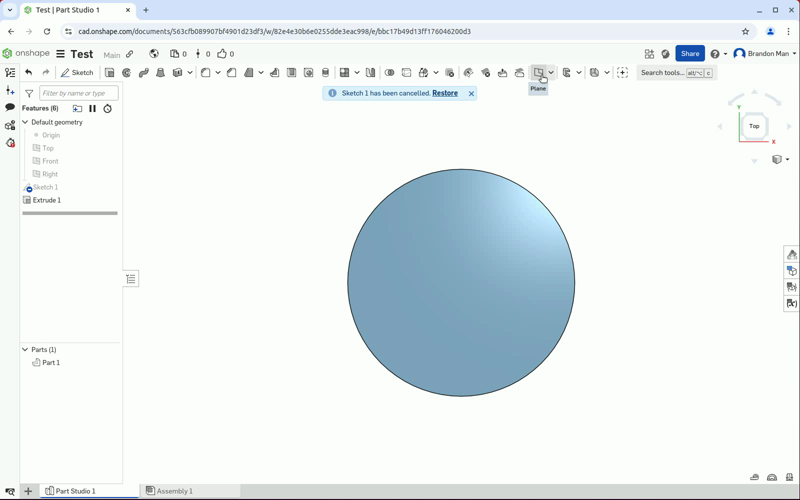
mouse_move(73, 150)
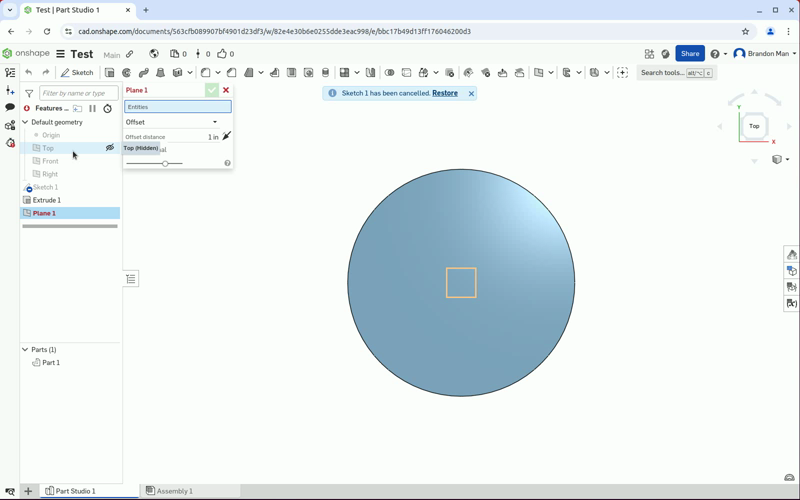
click(73, 150)
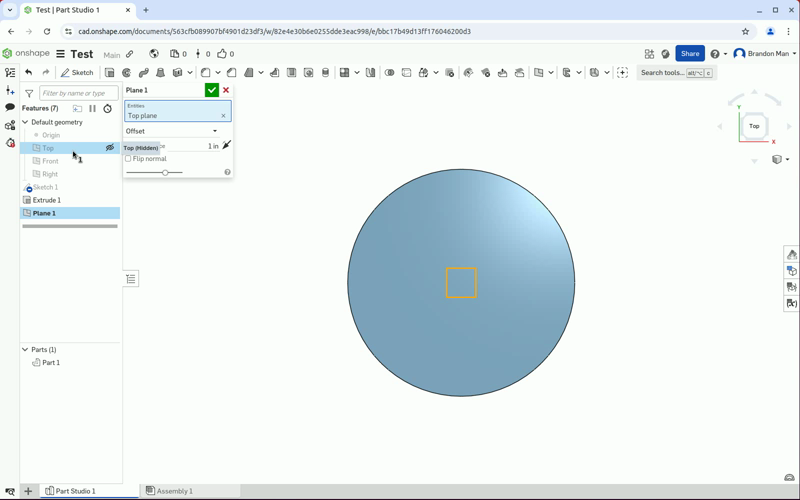
key(tab, 2)
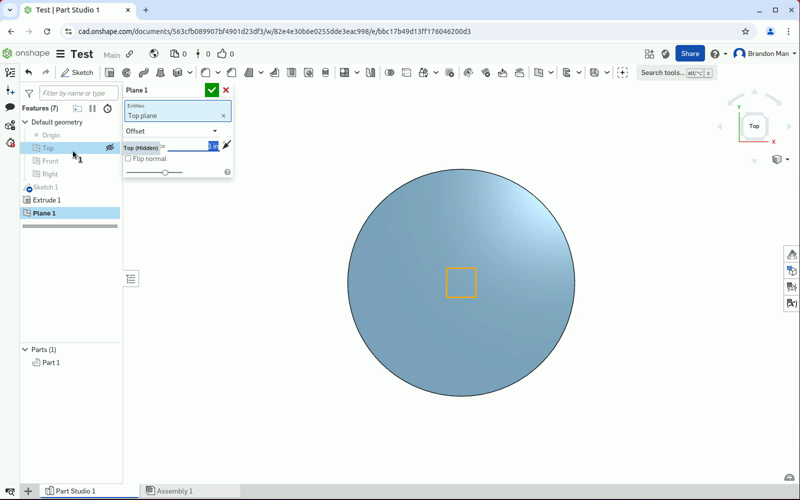
text(2.403)
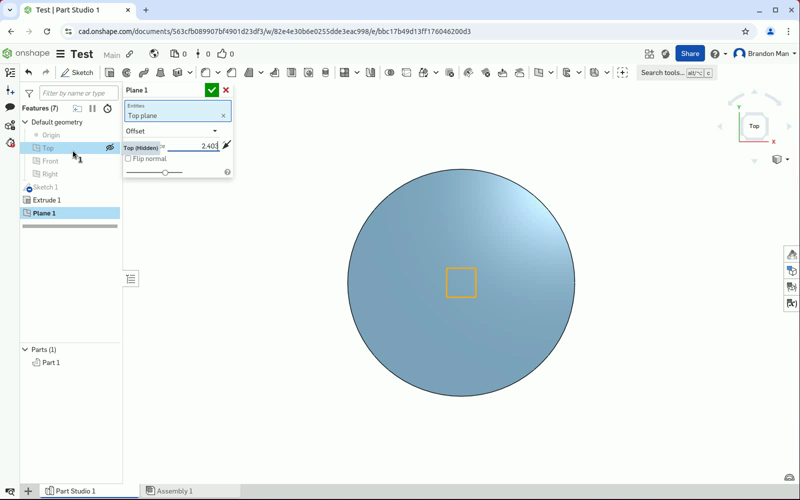
key(enter, 2)
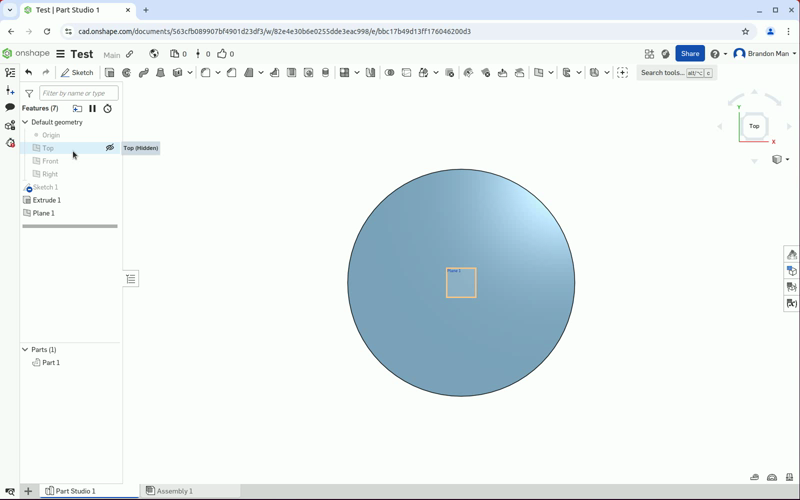
key(shift+s)
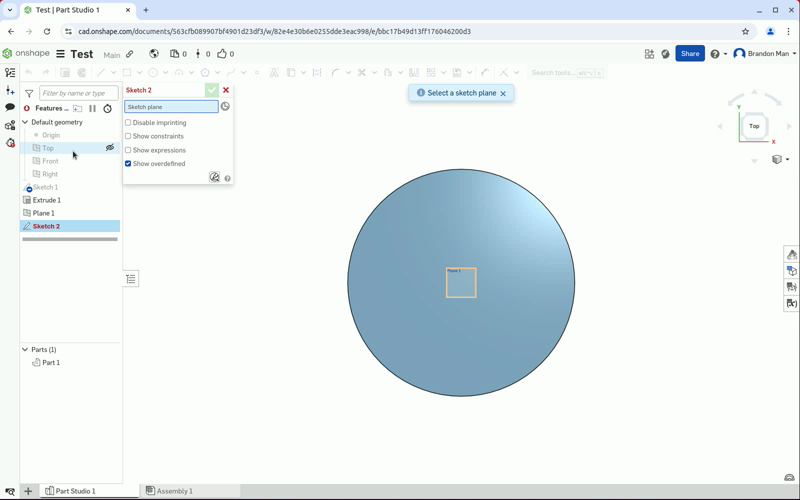
mouse_move(73, 215)
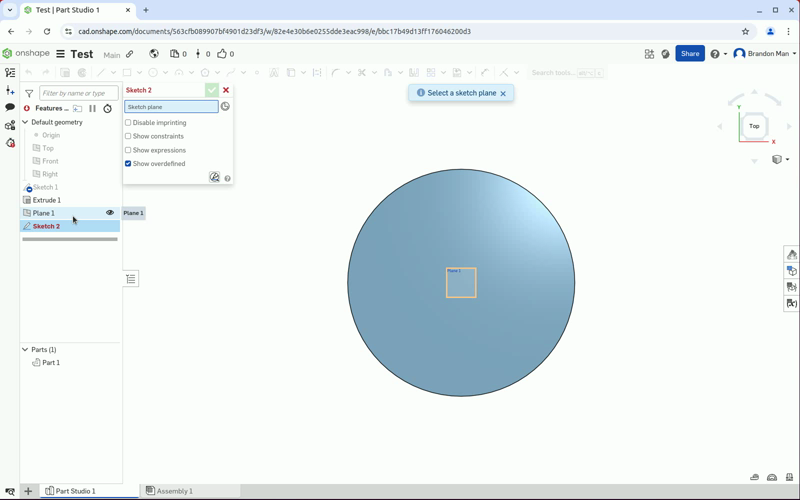
click(73, 215)
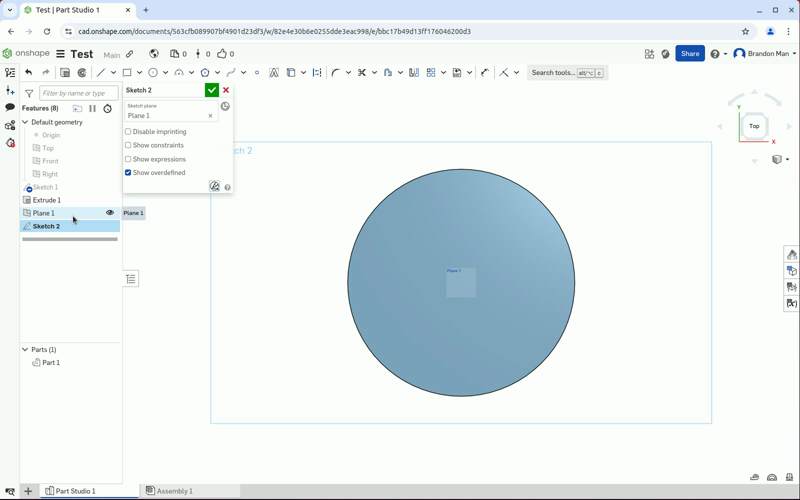
mouse_move(73, 352)
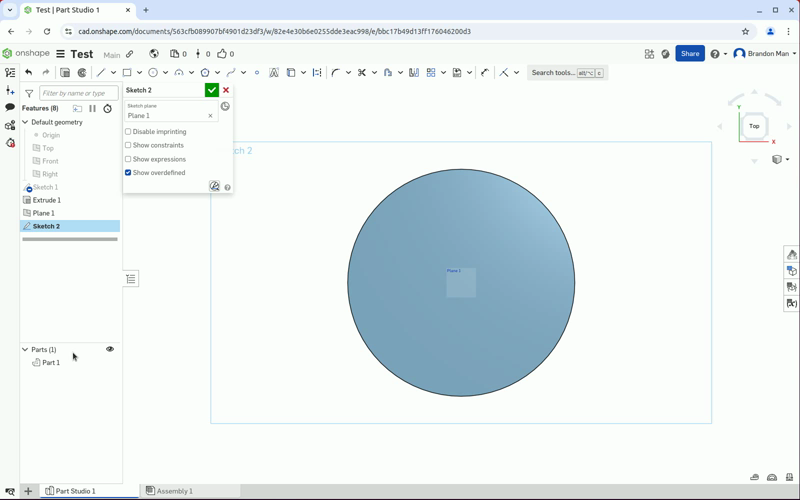
key(y)
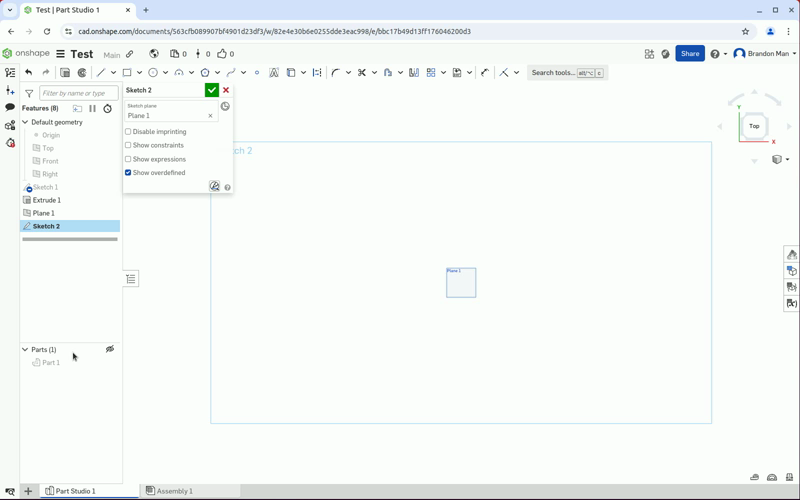
key(c)
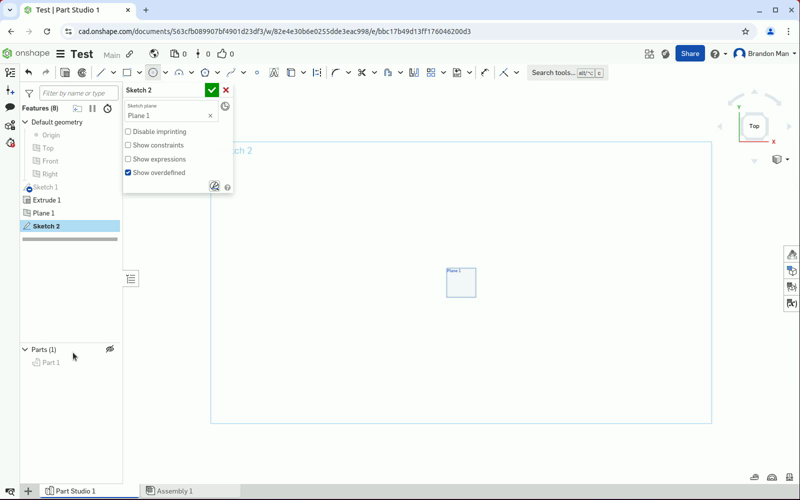
key_down(shift)
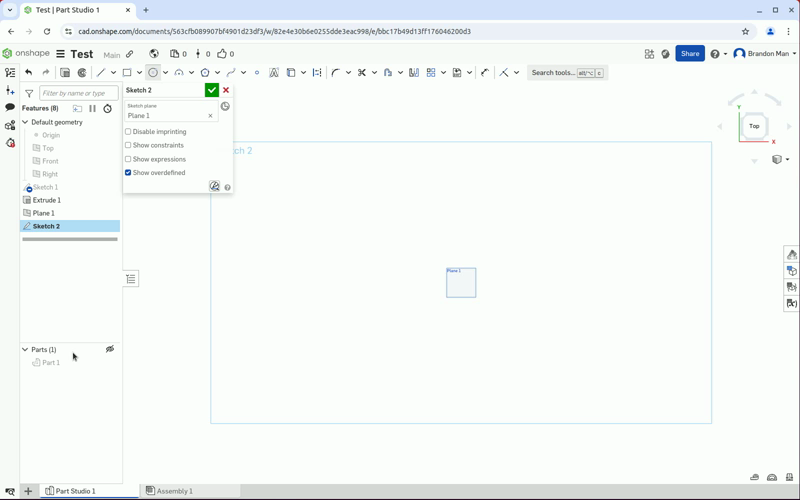
mouse_move(461, 282)
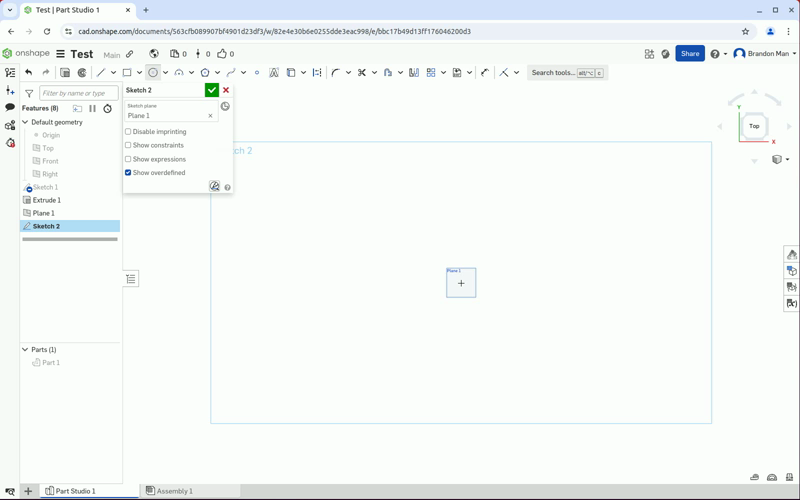
click(461, 282)
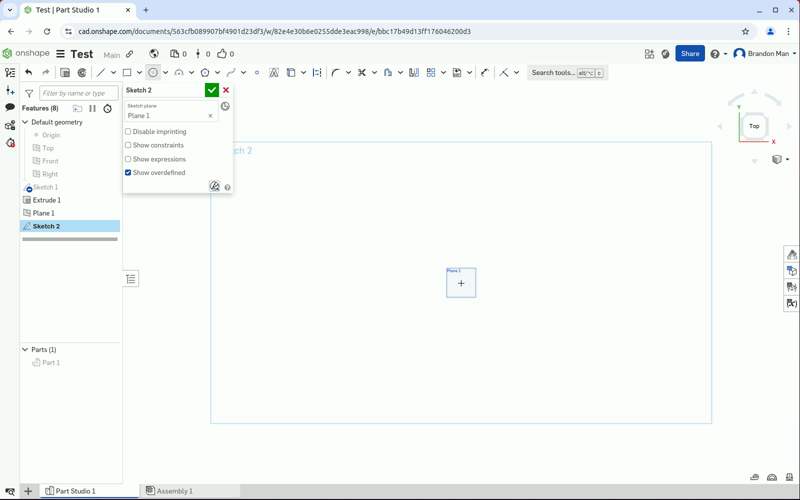
key_up(shift)
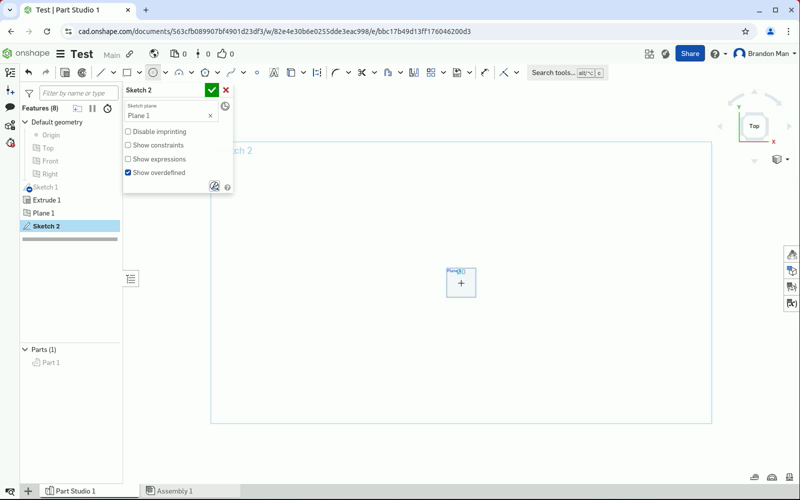
mouse_move(517, 282)
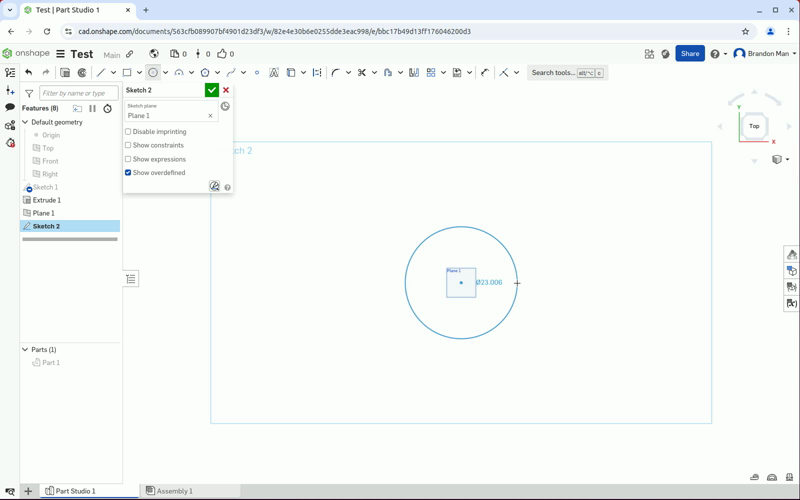
click(517, 282)
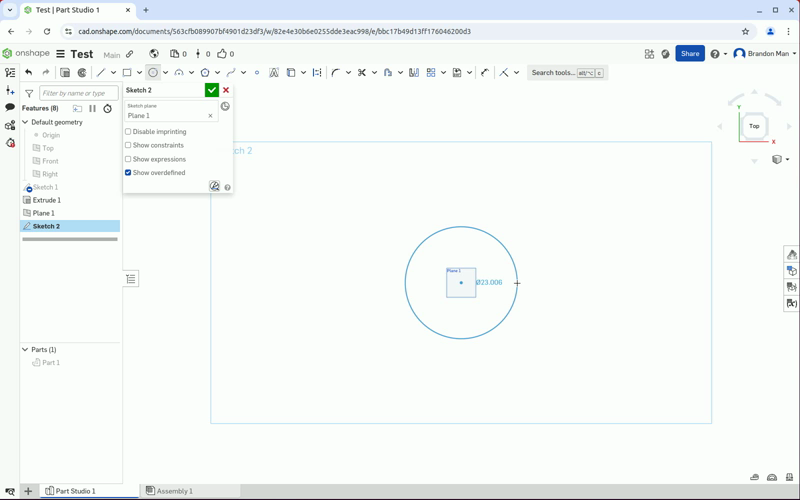
key(esc)
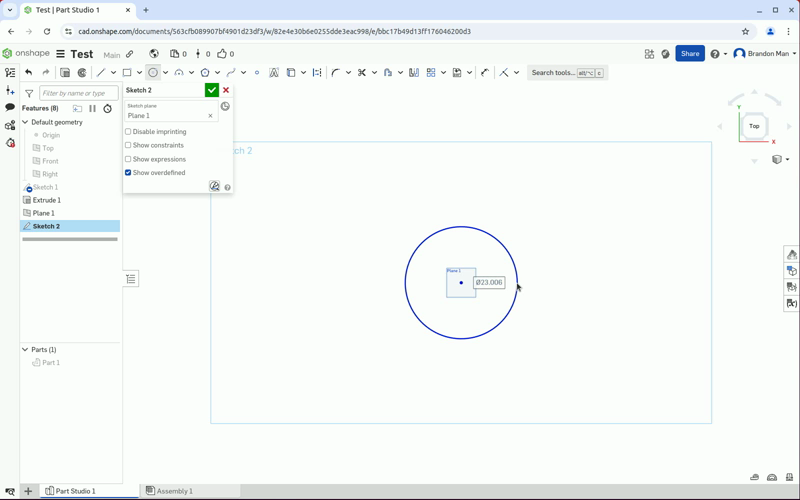
mouse_move(507, 286)
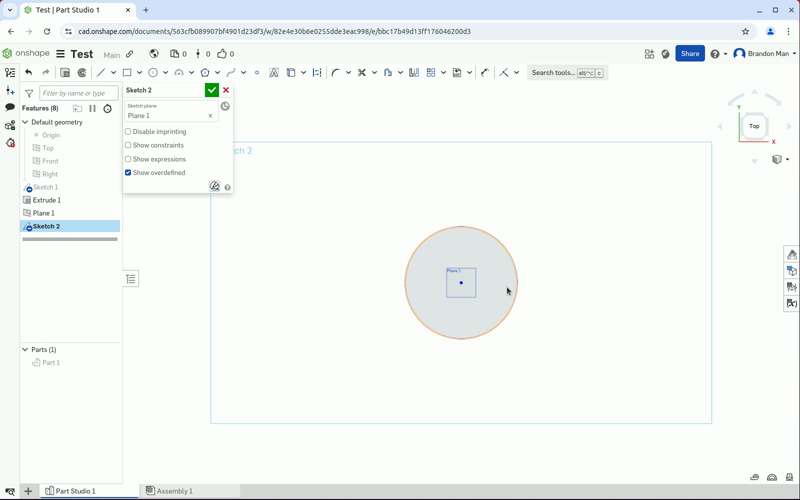
click(507, 286)
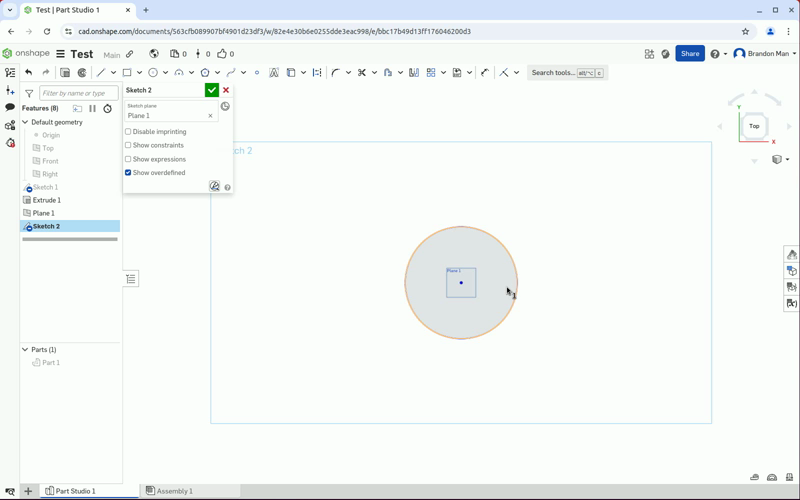
mouse_move(73, 352)
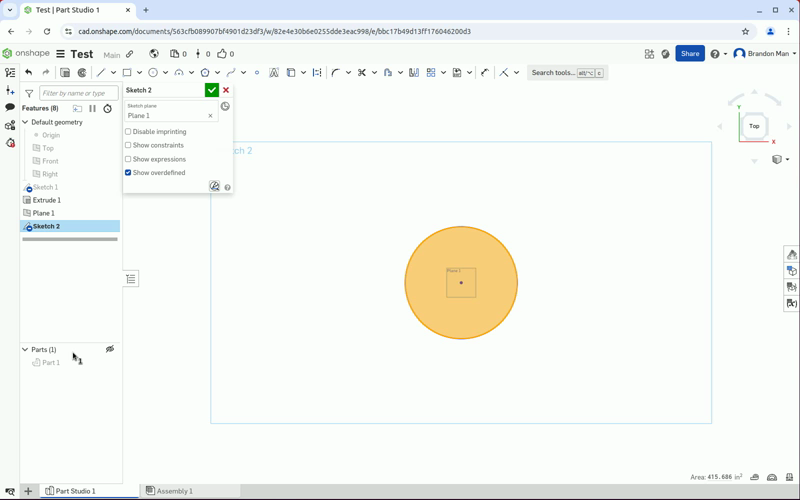
key(shift+y)
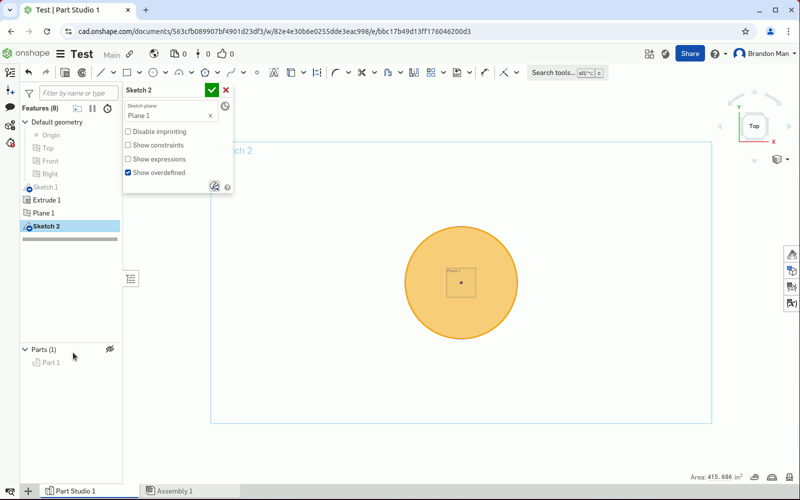
key(shift+e)
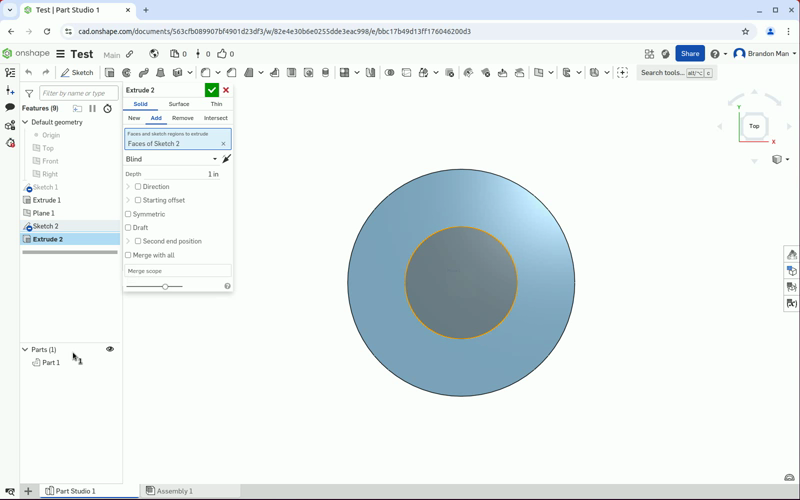
mouse_move(143, 106)
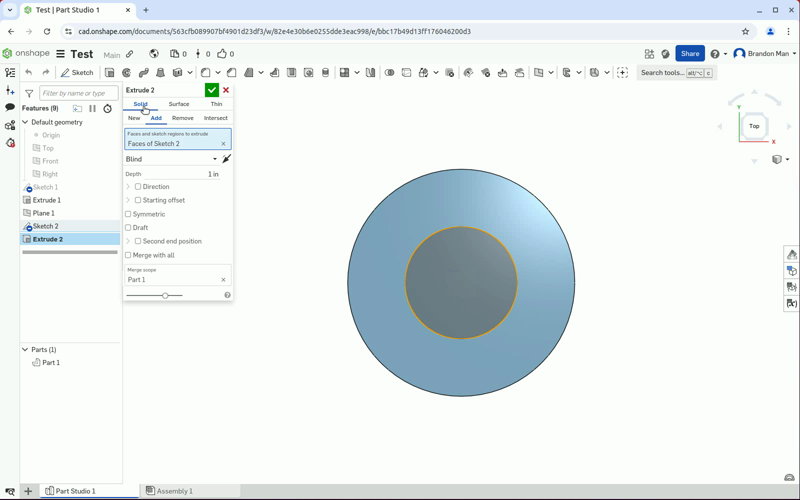
click(143, 106)
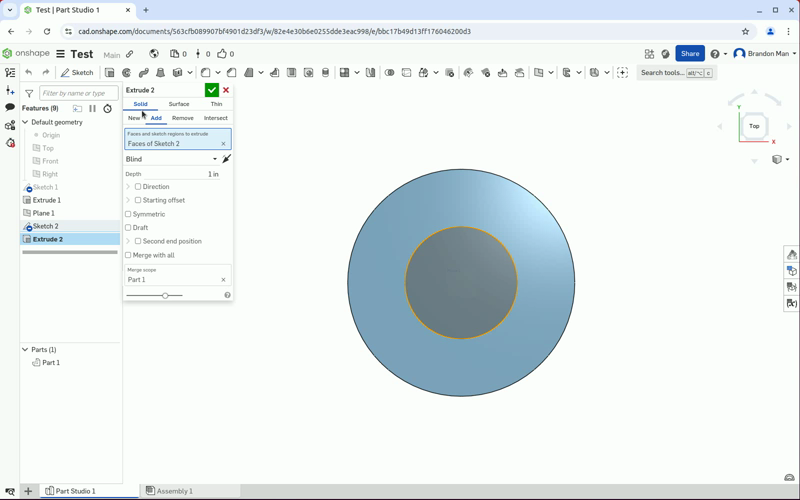
mouse_move(137, 120)
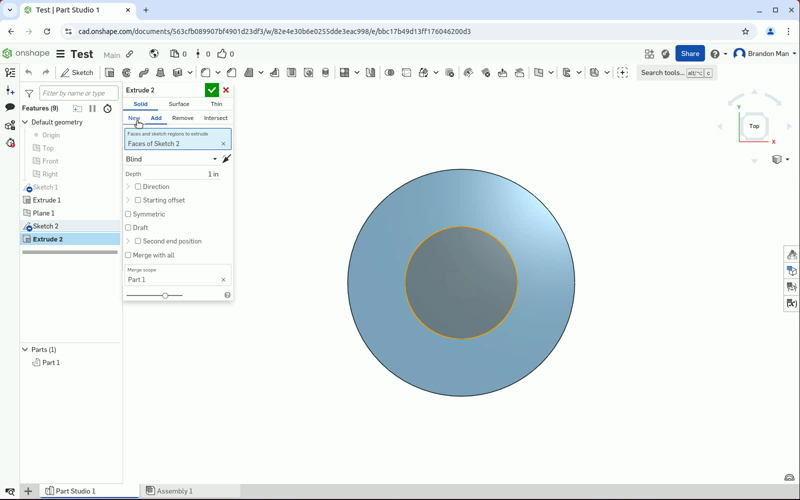
click(137, 120)
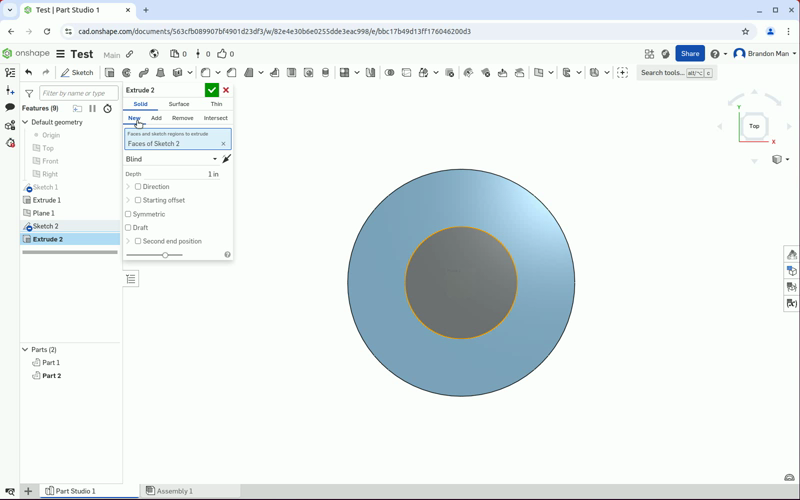
key(tab, 4)
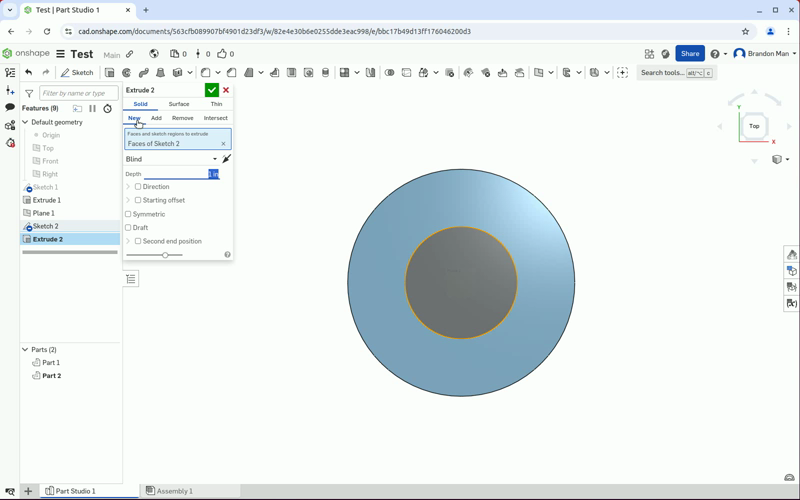
text(18.294)
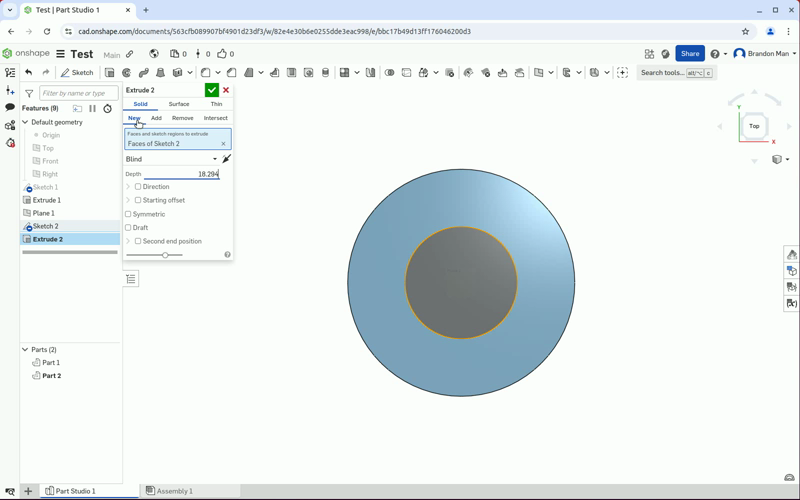
key(enter)
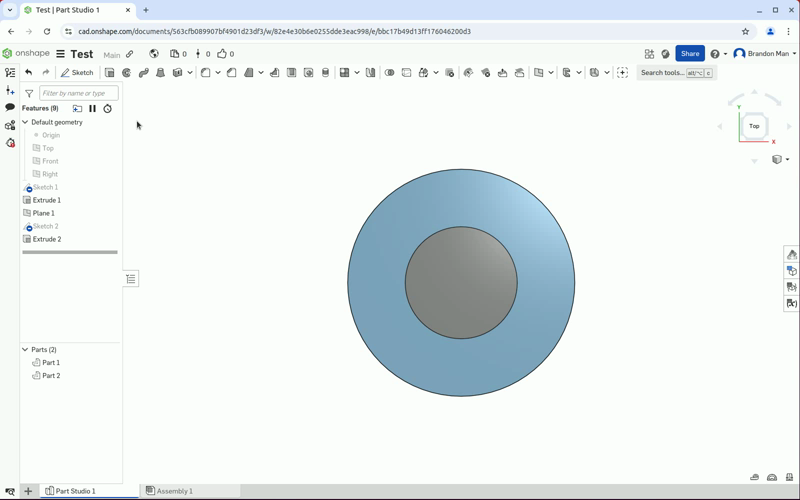
key(shift+h)
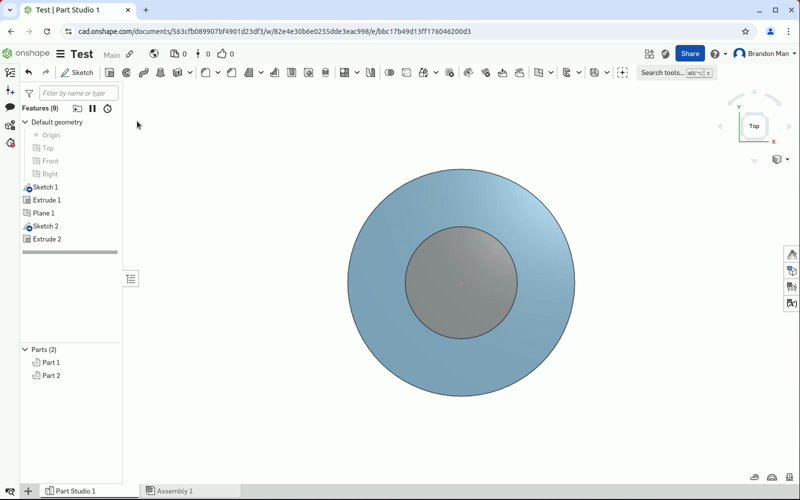
key(shift+h)
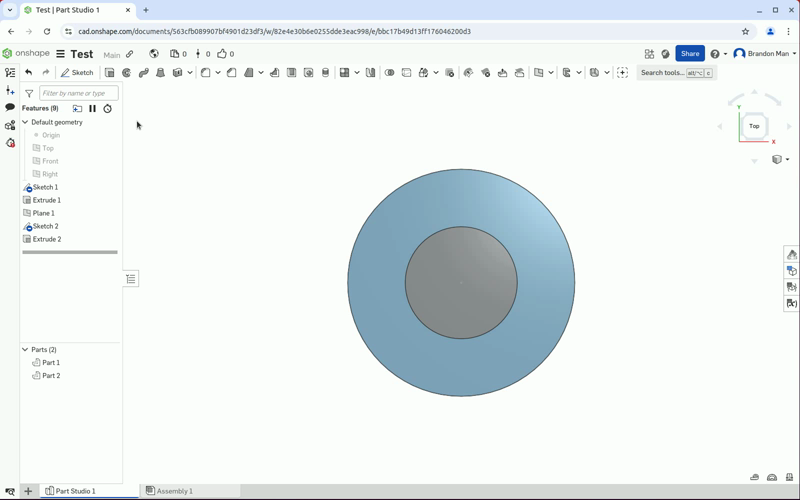
key(shift+7)
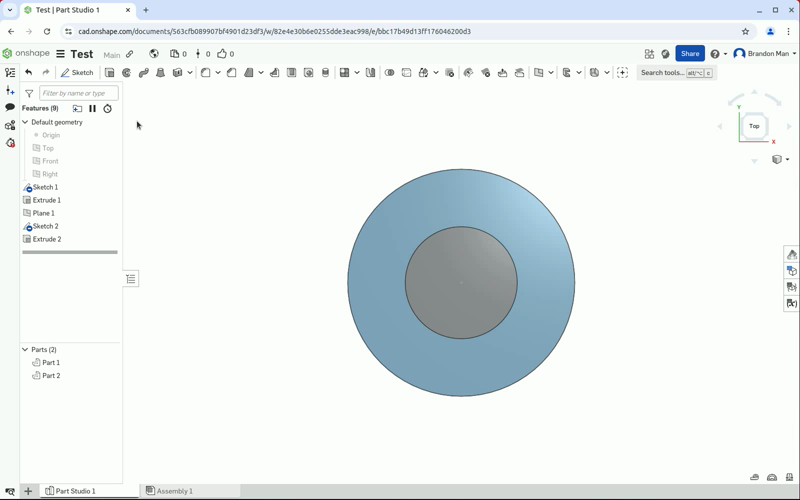
key(up, 3)
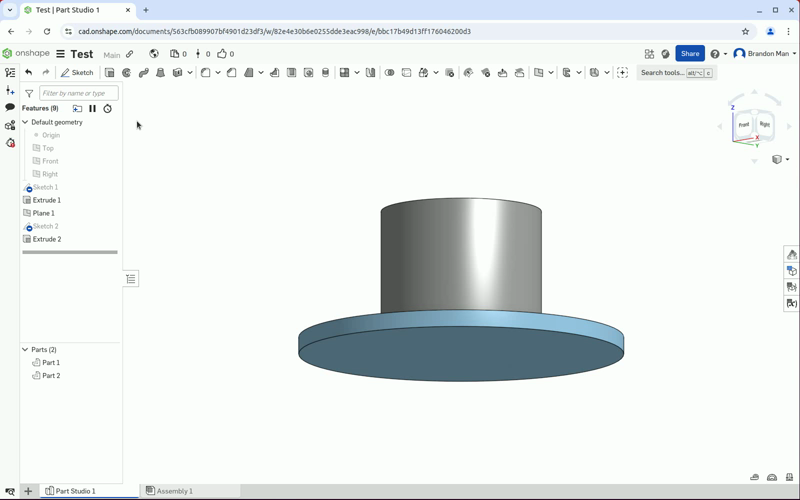
key(left, 3)
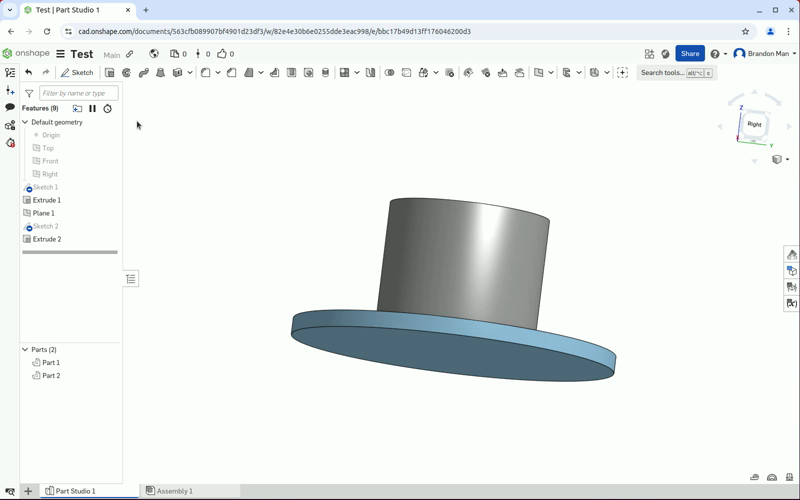
key(right, 3)
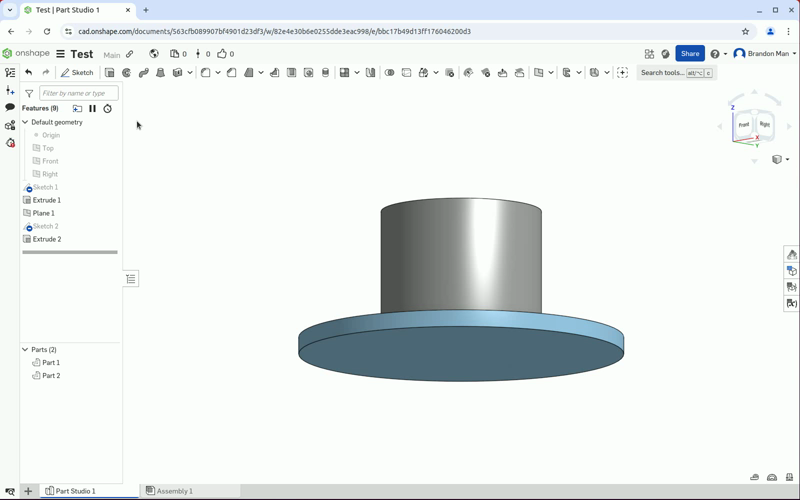
key(down, 3)
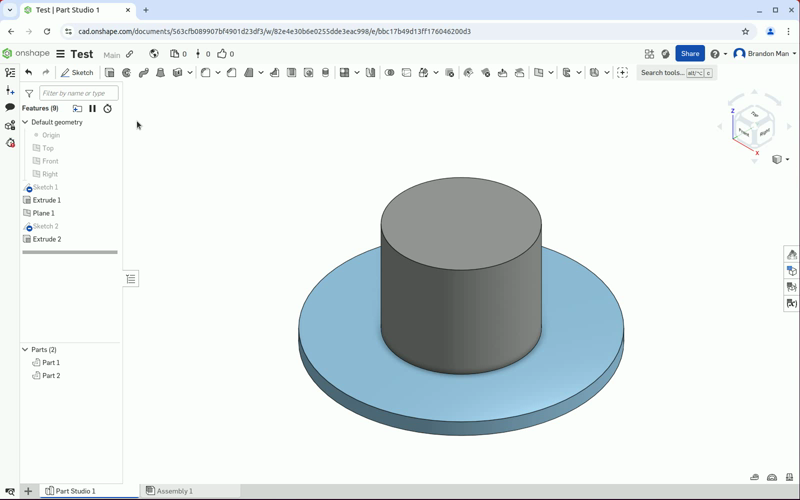
mouse_move(73, 189)
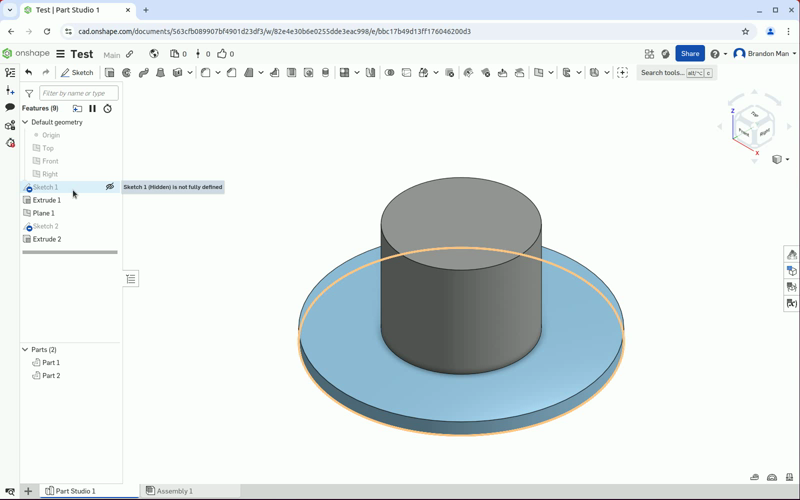
click(73, 189)